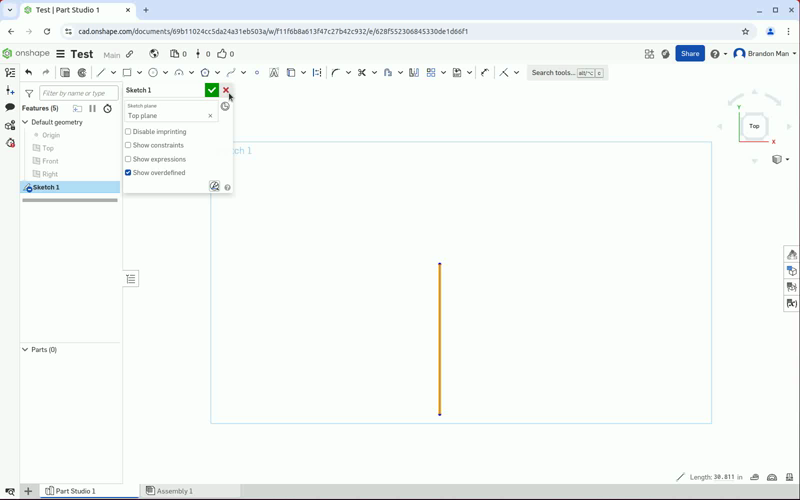
key(shift+h)
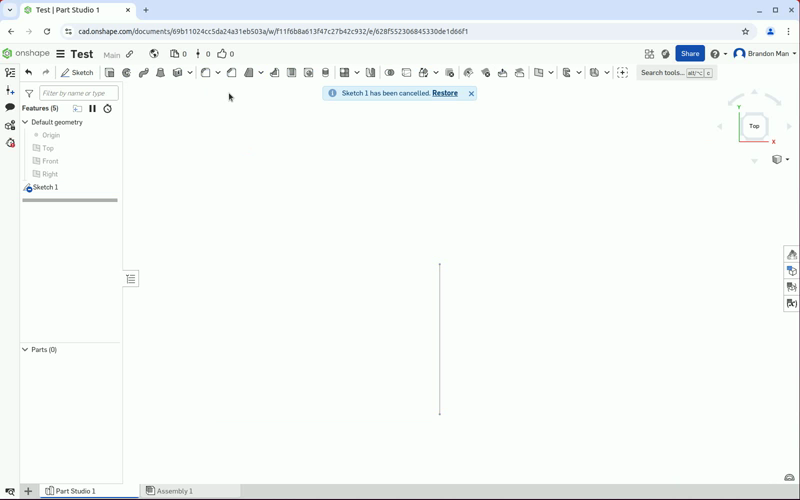
key(shift+s)
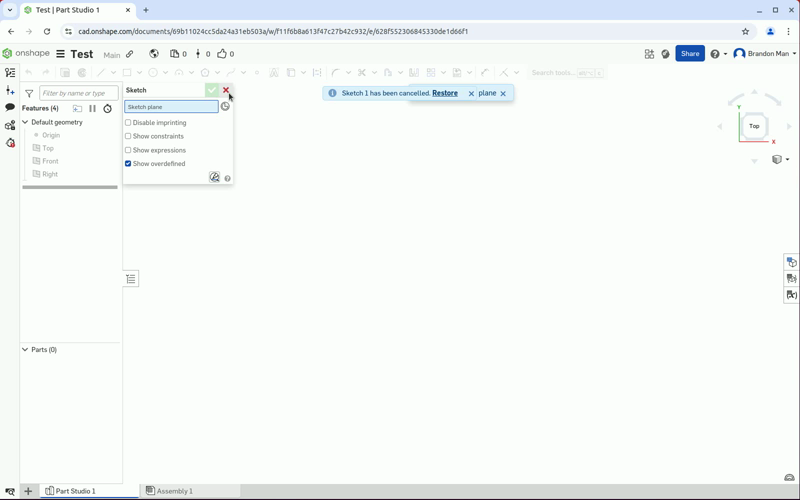
mouse_move(73, 150)
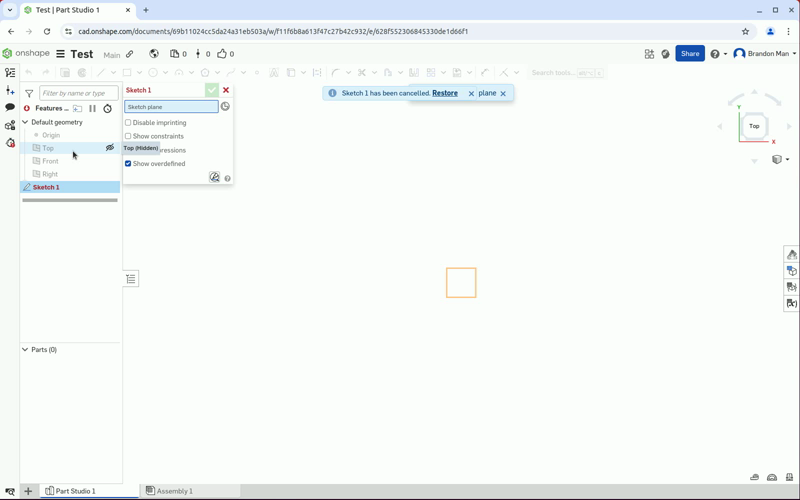
click(73, 150)
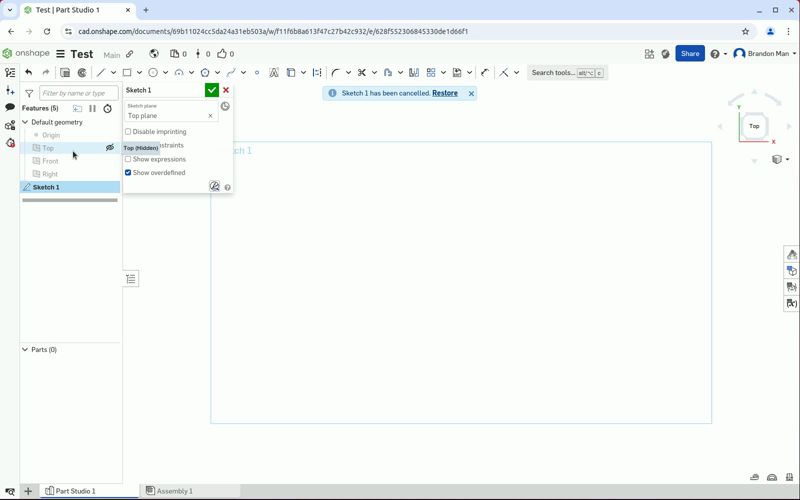
mouse_move(73, 352)
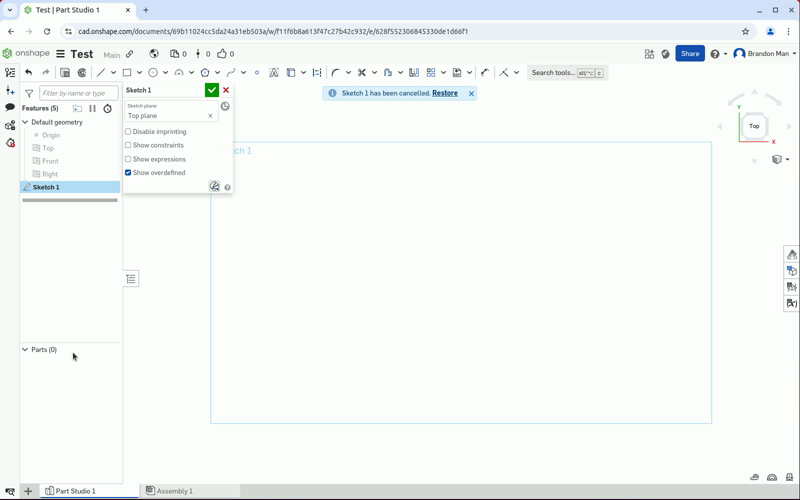
key(y)
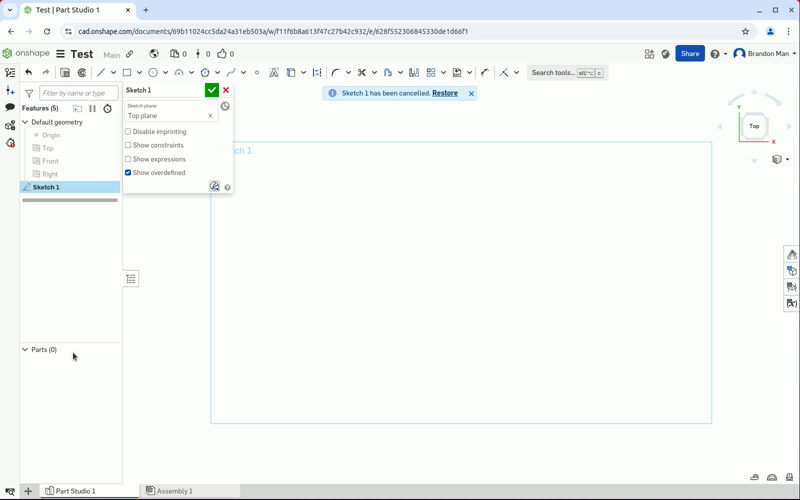
key(c)
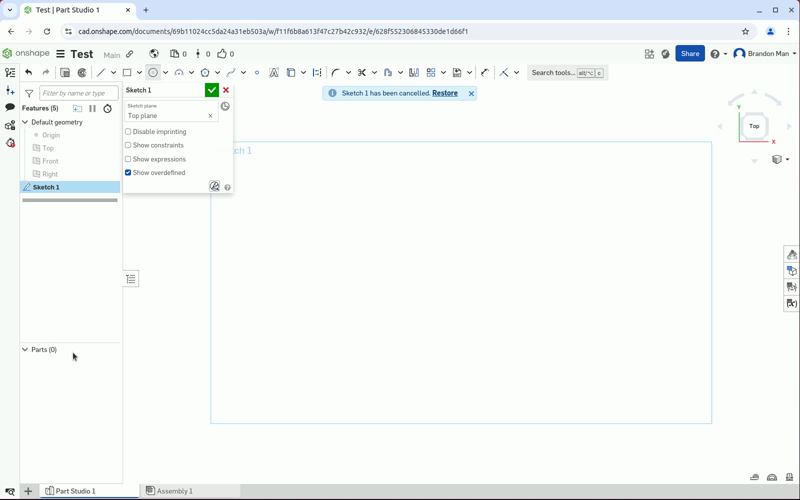
key_down(shift)
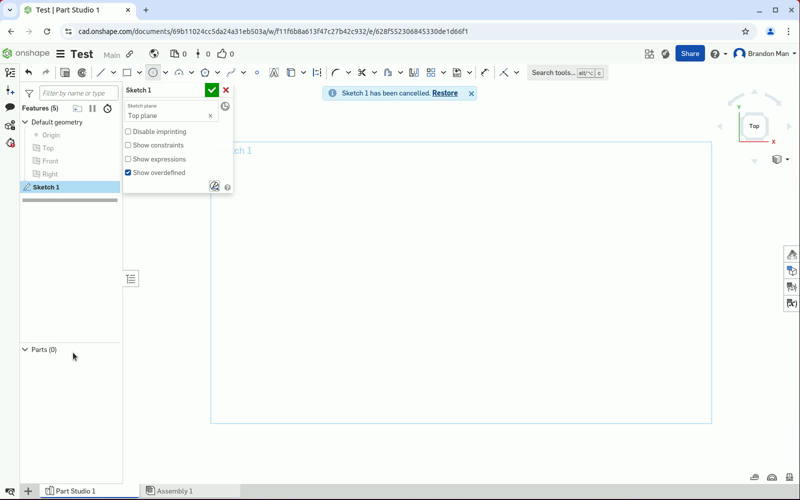
mouse_move(461, 282)
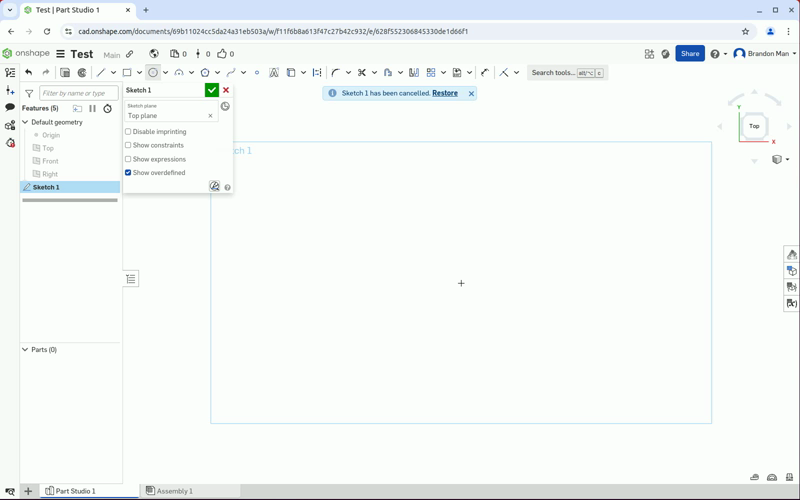
click(461, 282)
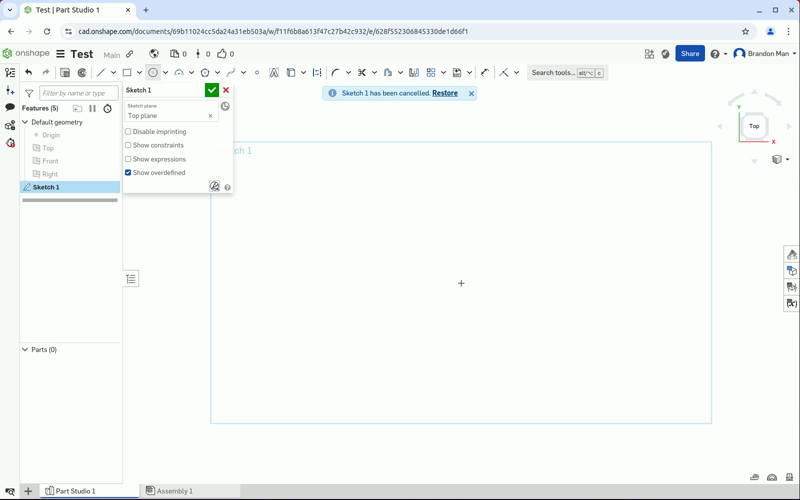
key_up(shift)
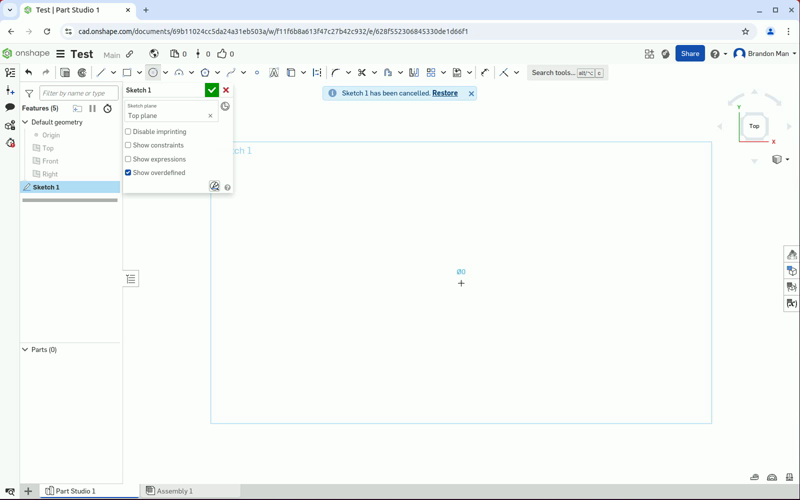
mouse_move(569, 282)
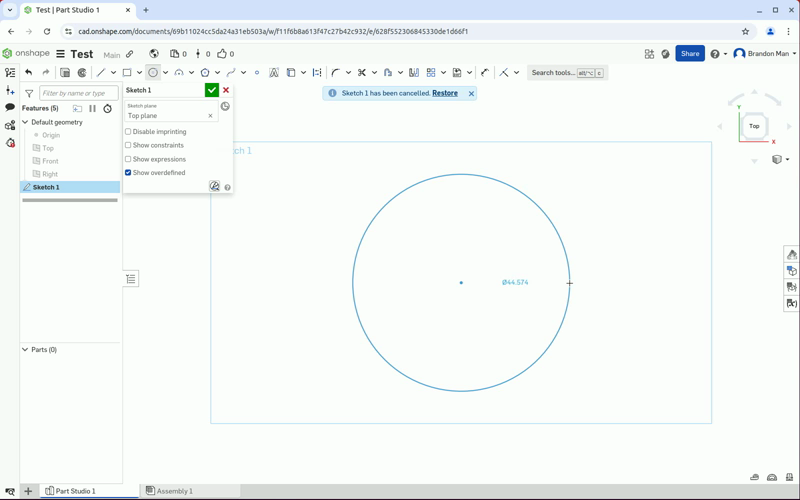
click(569, 282)
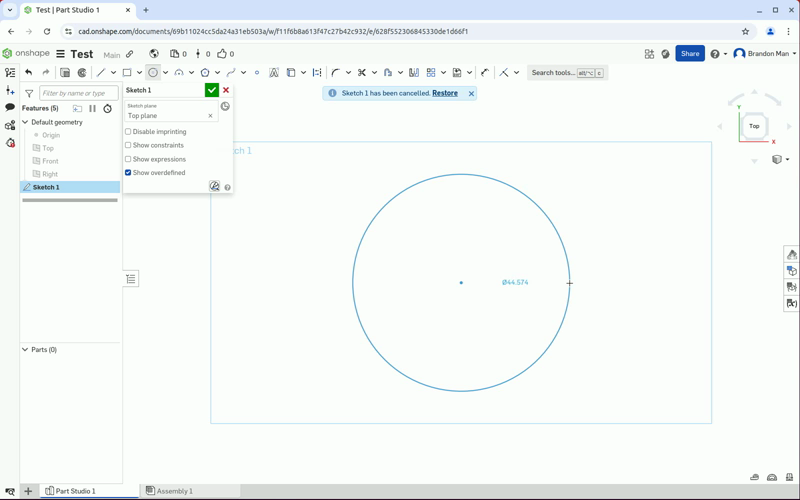
key(esc)
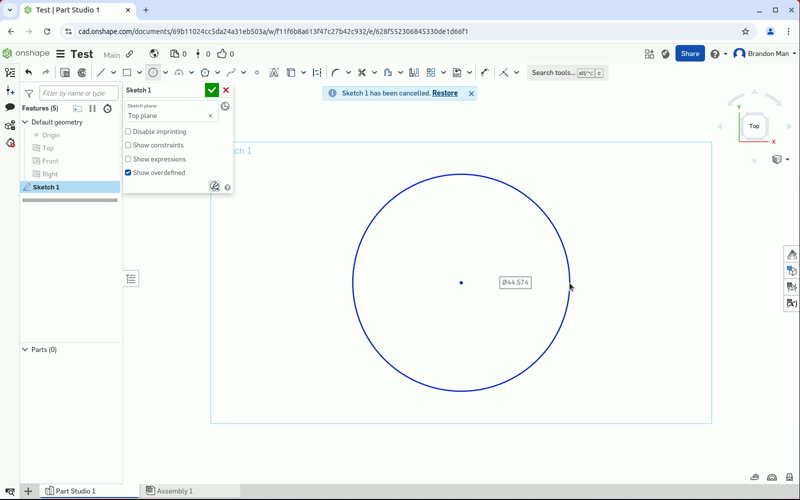
mouse_move(435, 285)
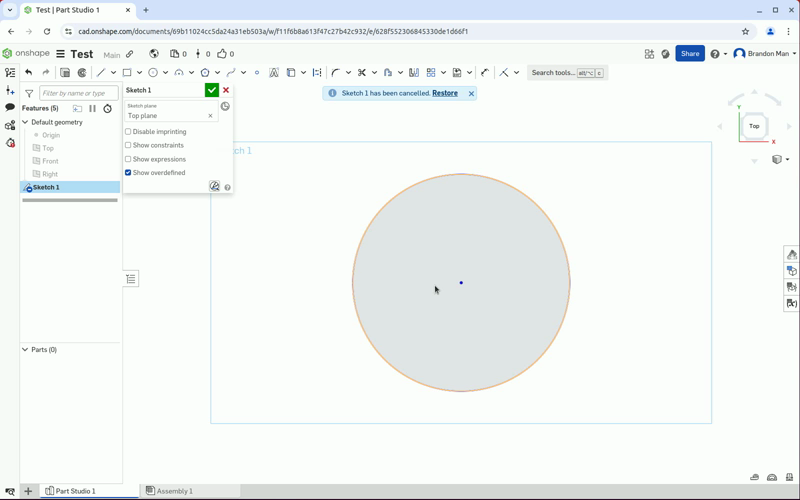
click(435, 285)
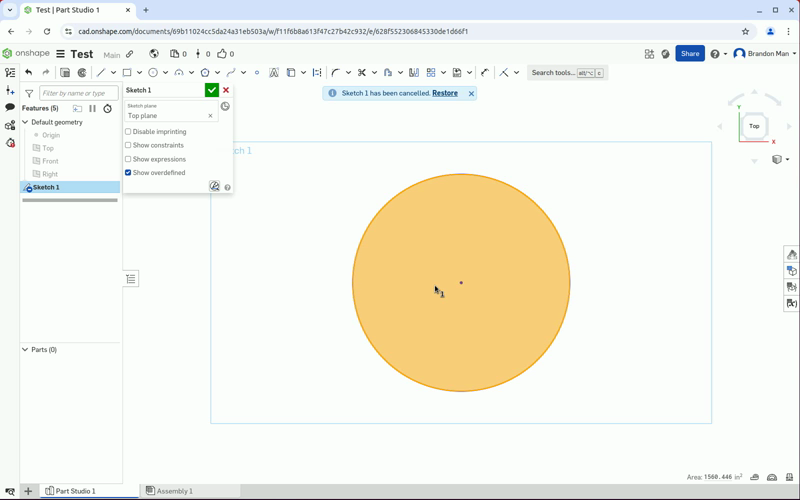
mouse_move(73, 352)
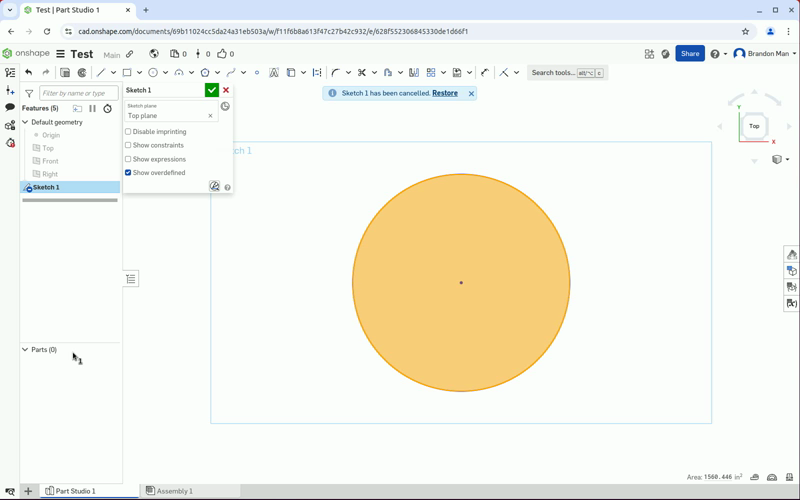
key(shift+y)
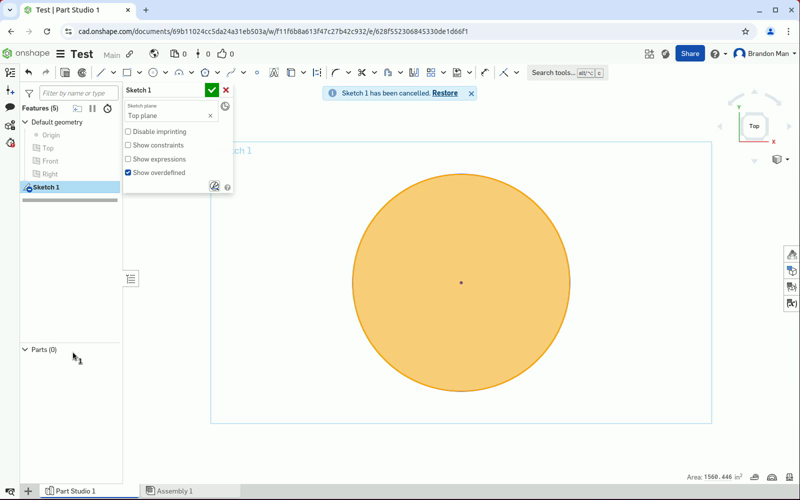
key(shift+e)
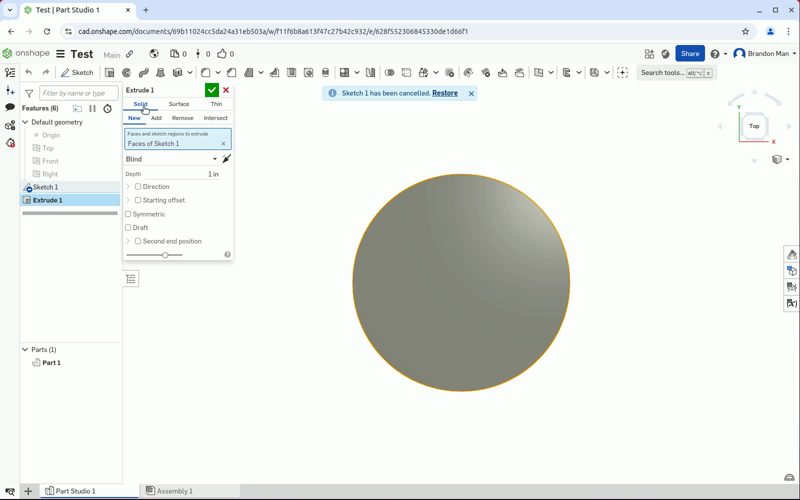
mouse_move(143, 106)
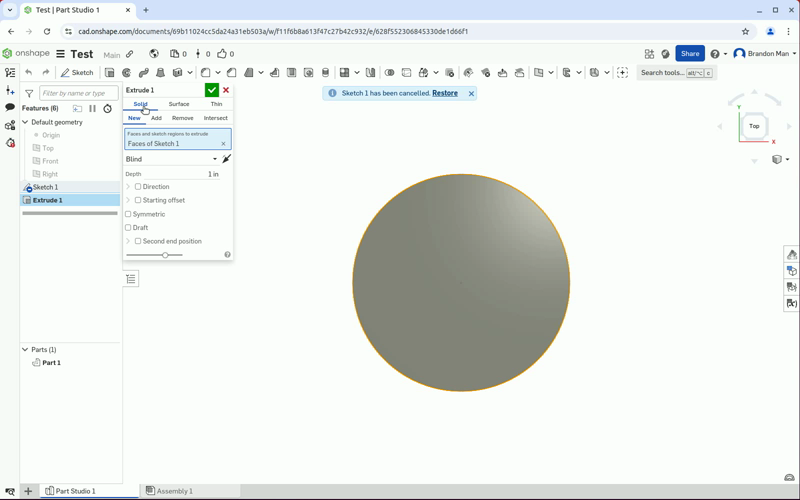
click(143, 106)
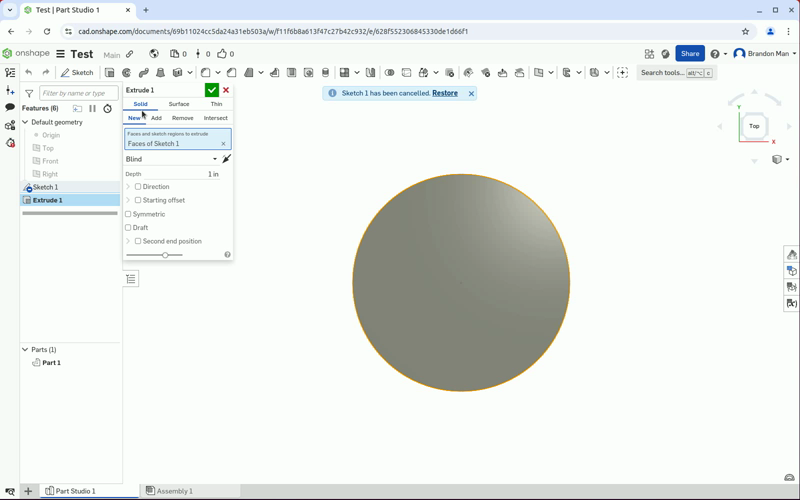
mouse_move(137, 120)
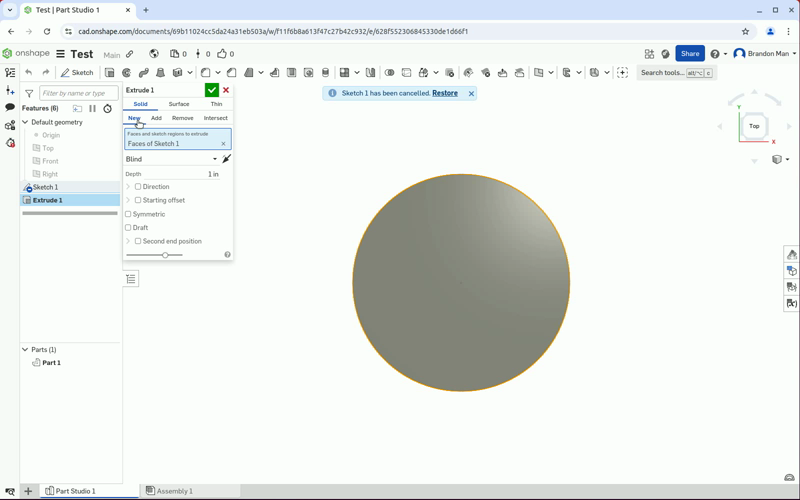
click(137, 120)
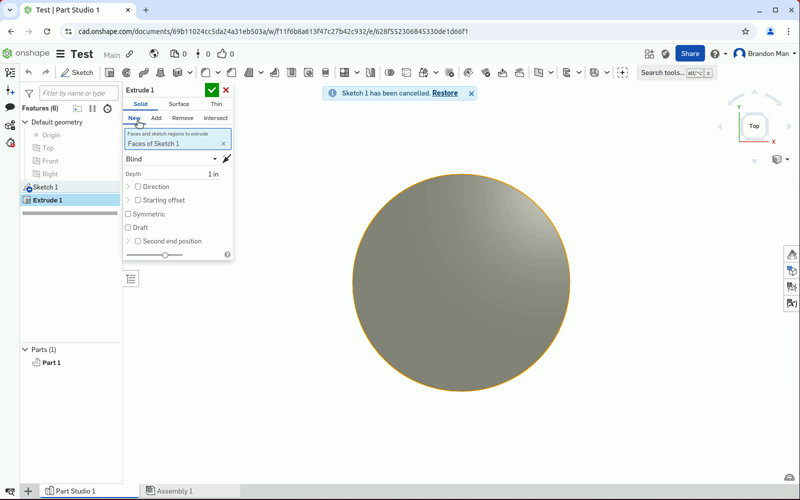
key(tab, 4)
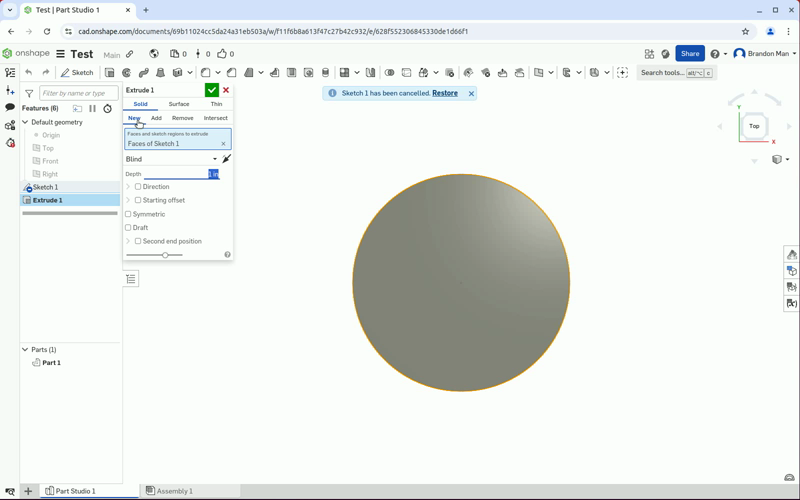
text(23.108)
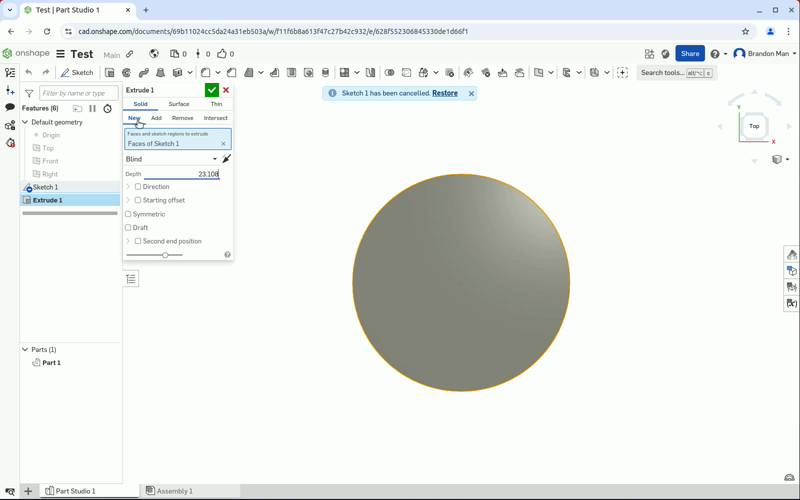
key(enter)
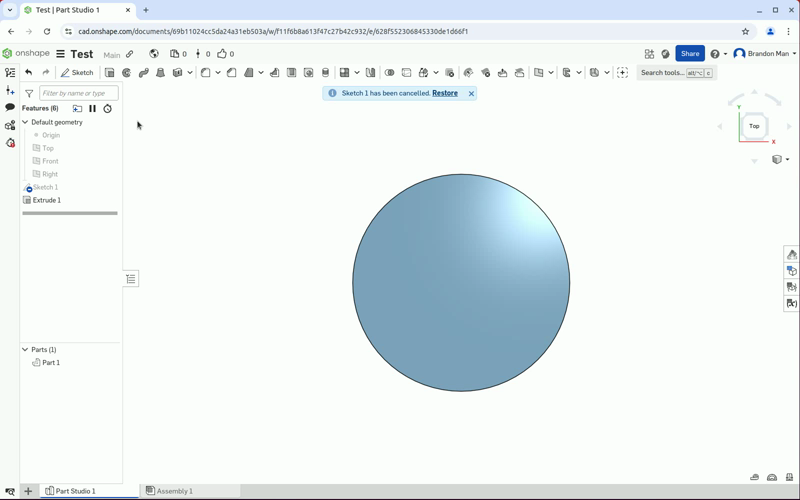
key(shift+h)
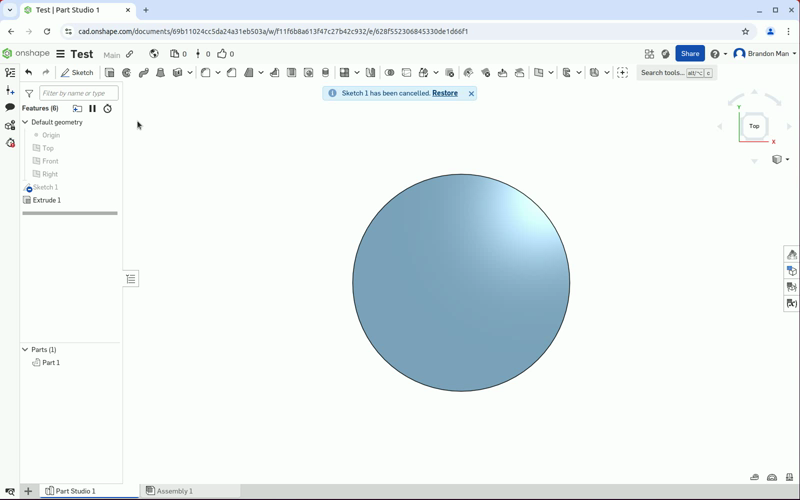
key(shift+h)
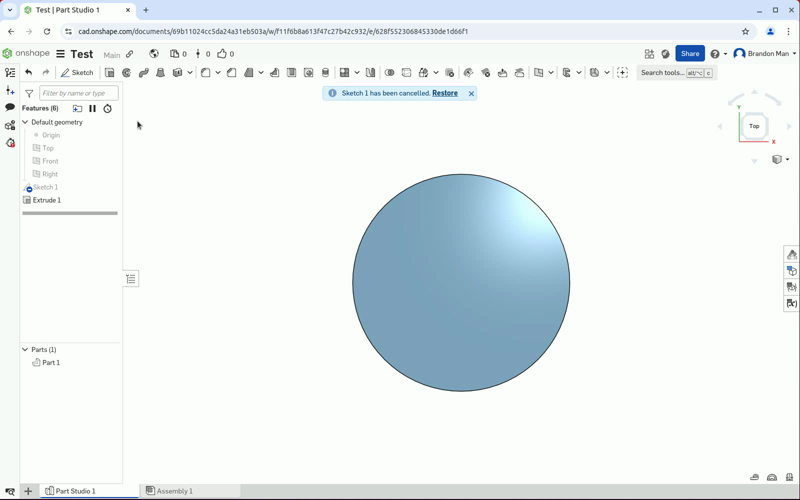
mouse_move(73, 189)
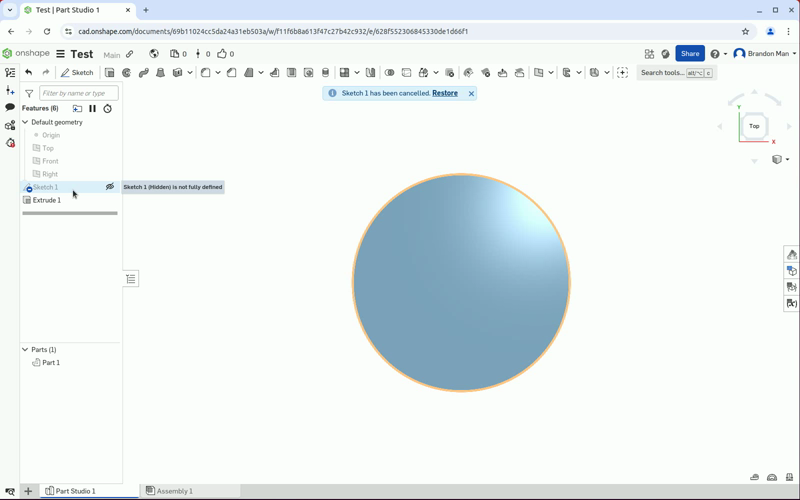
click(73, 189)
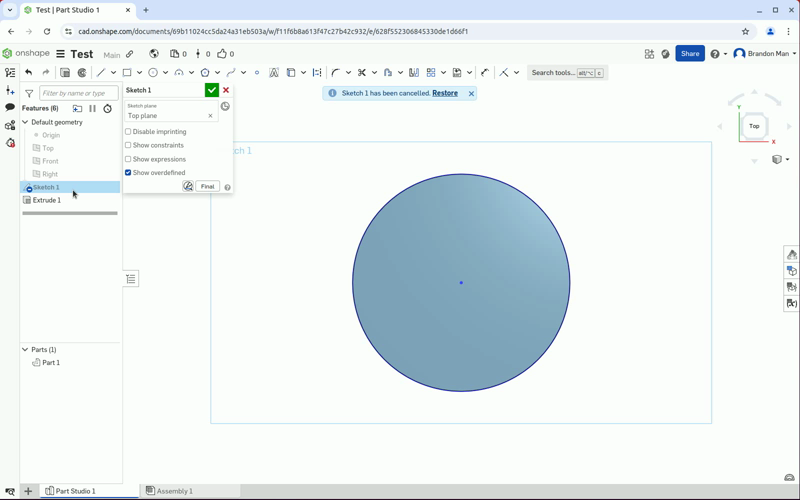
mouse_move(229, 92)
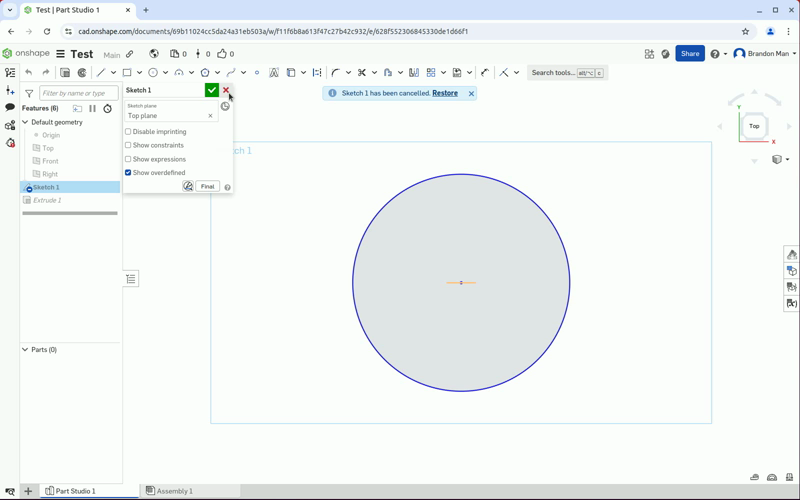
click(229, 92)
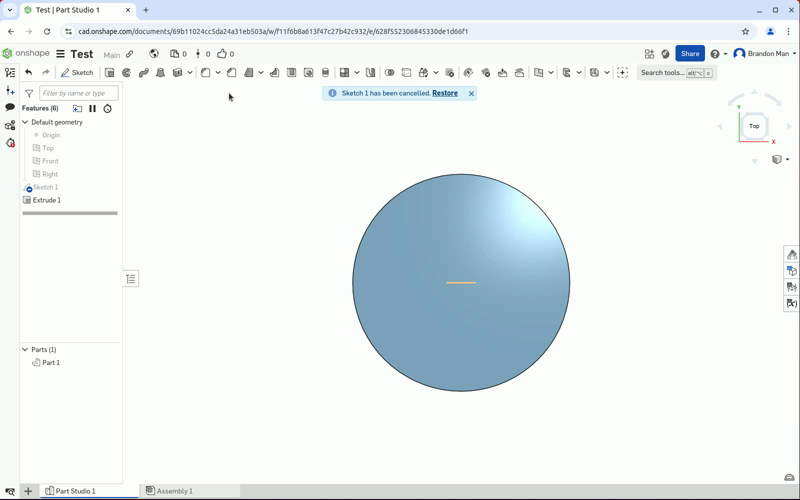
mouse_move(541, 75)
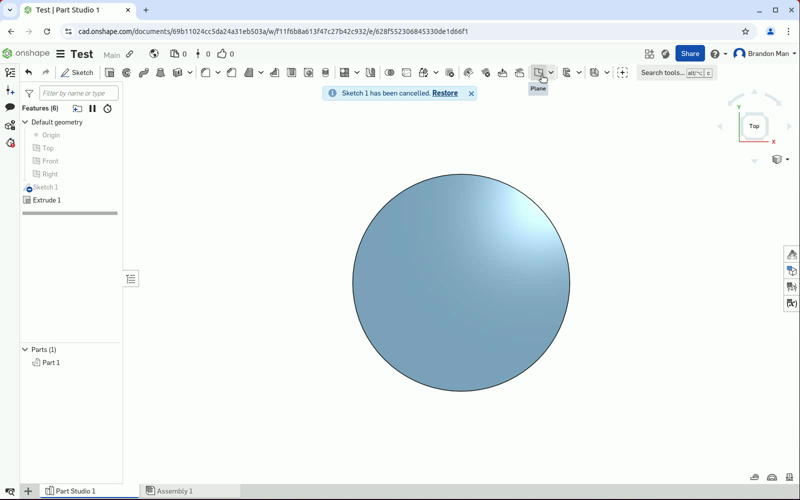
click(541, 75)
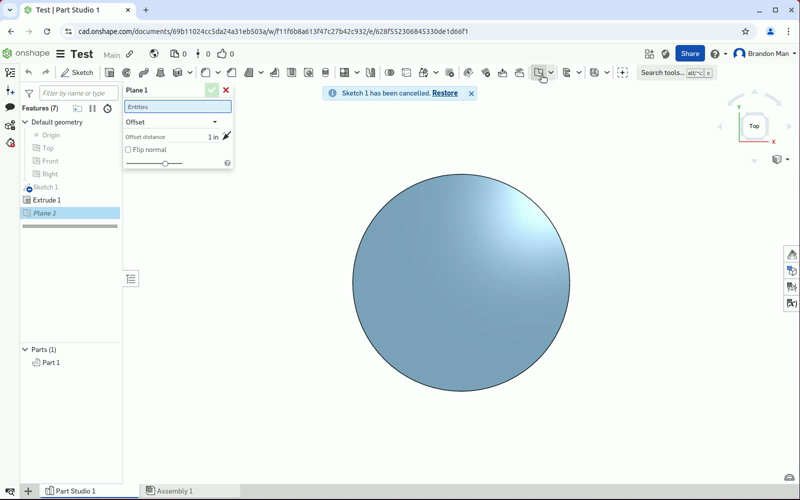
mouse_move(73, 150)
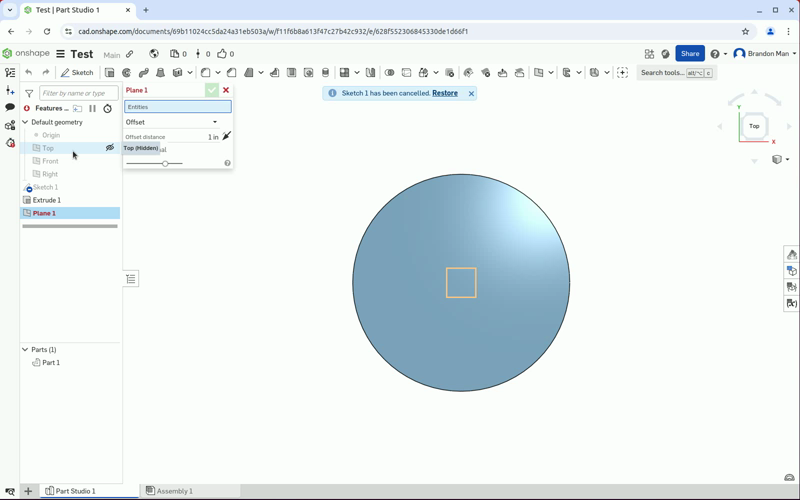
click(73, 150)
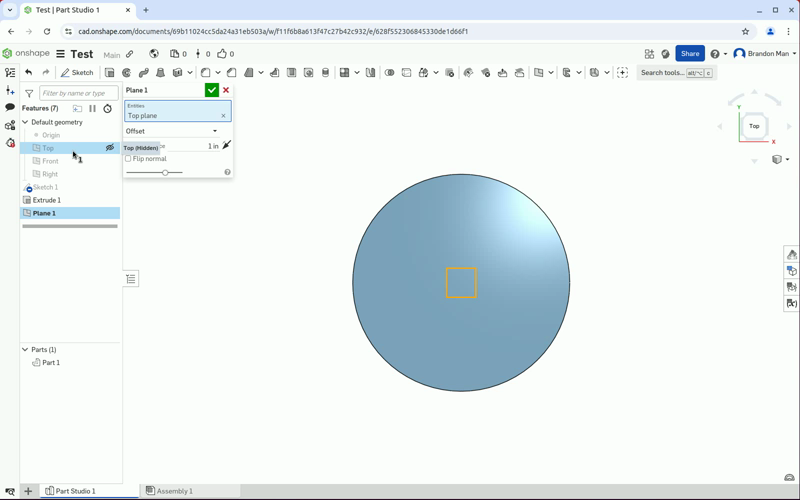
key(tab, 2)
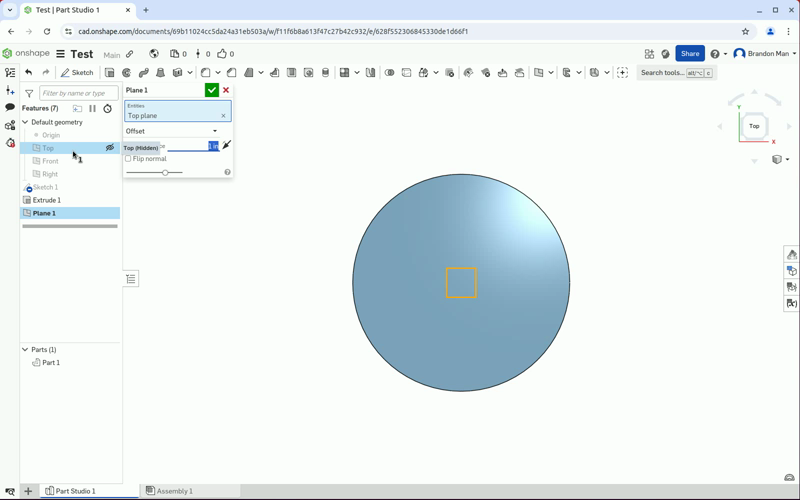
text(23.108)
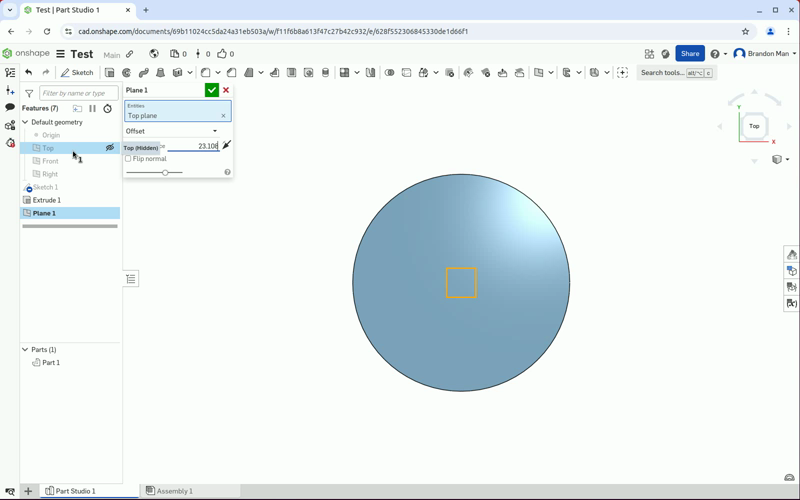
key(enter, 2)
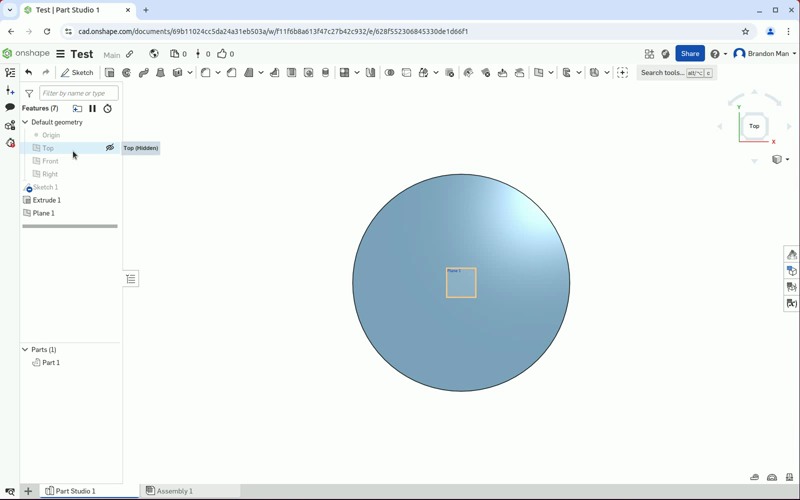
key(shift+s)
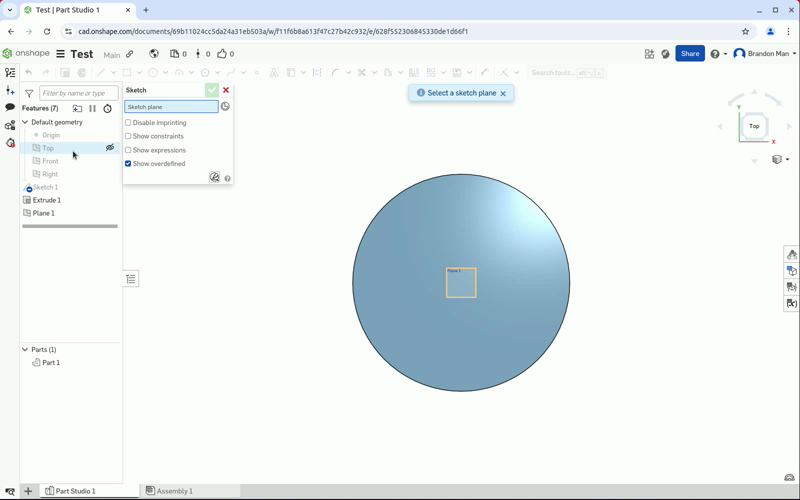
mouse_move(73, 215)
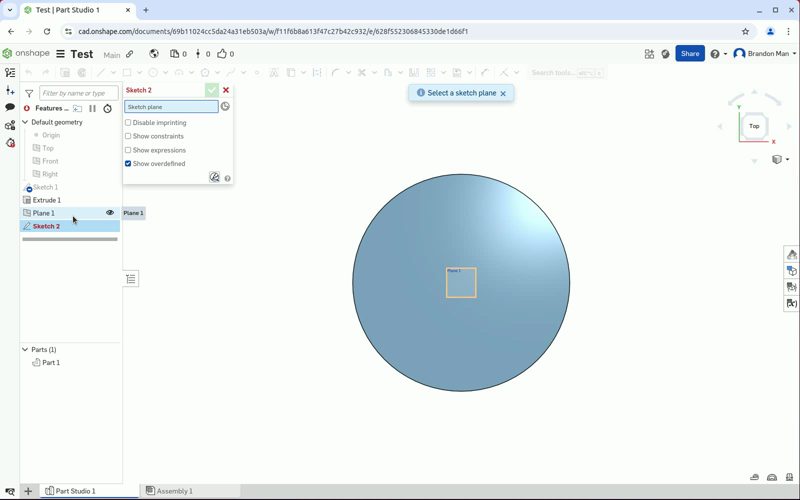
click(73, 215)
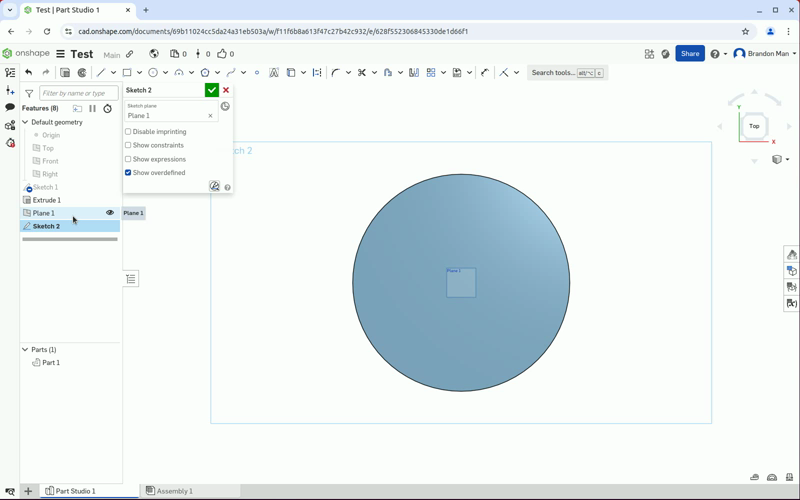
mouse_move(73, 352)
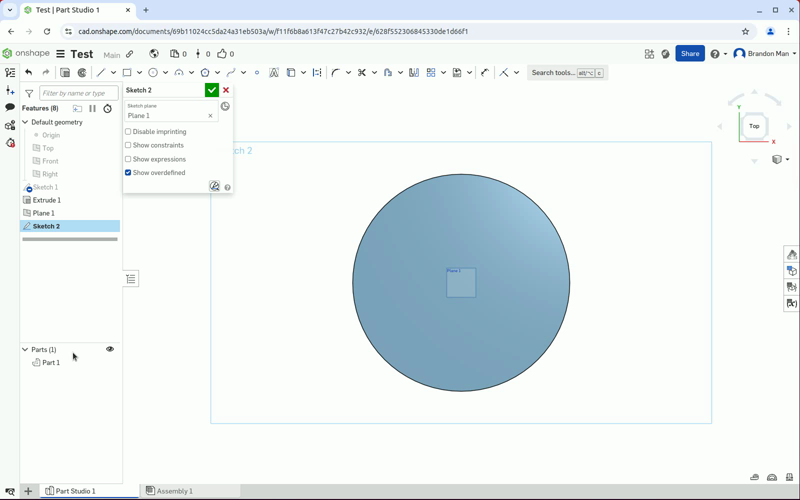
key(y)
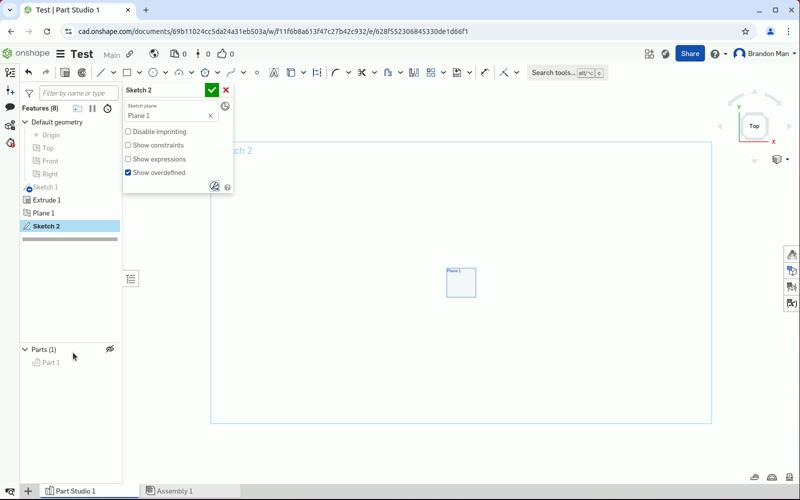
key(c)
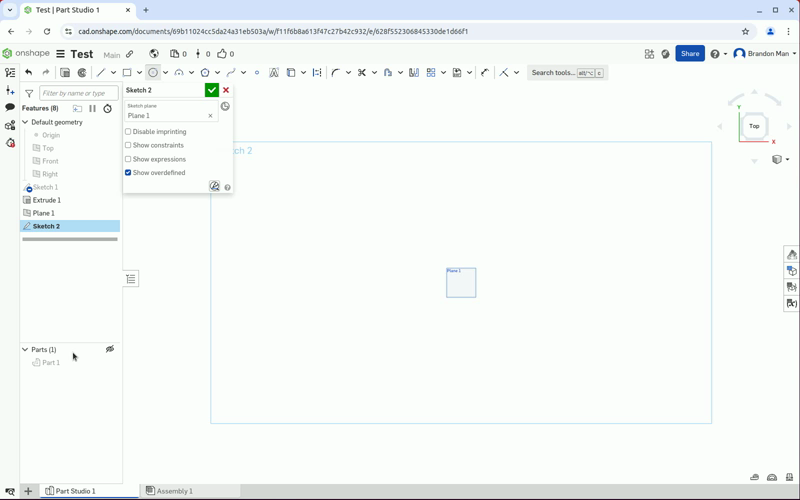
key_down(shift)
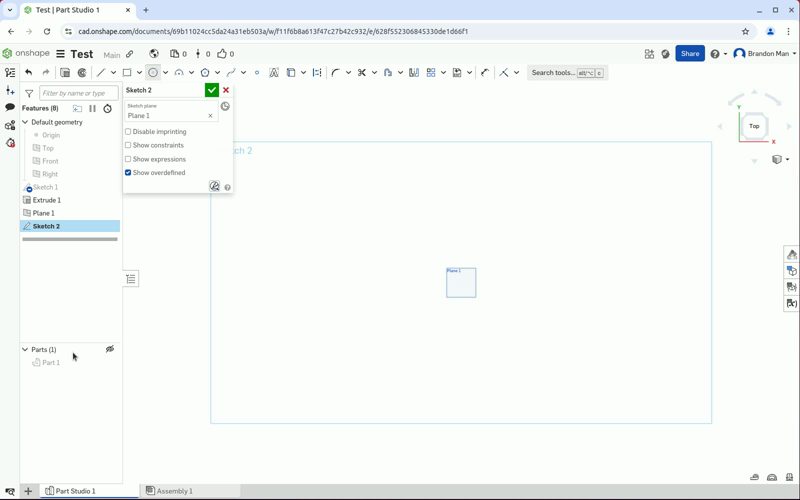
mouse_move(461, 282)
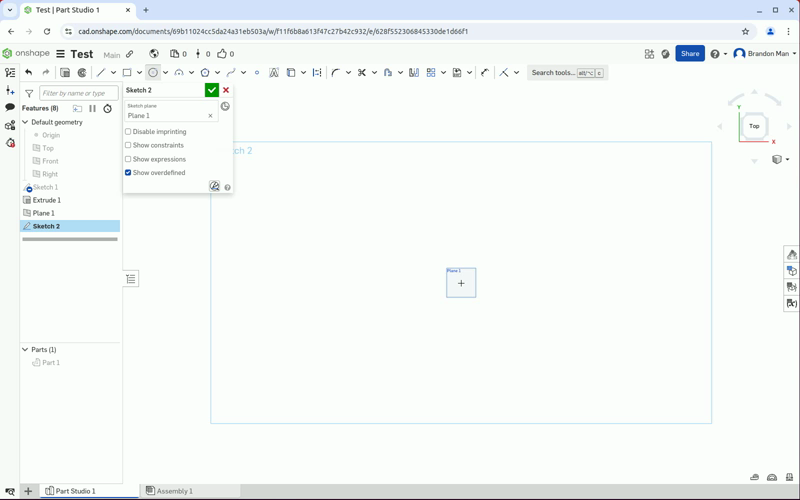
click(461, 282)
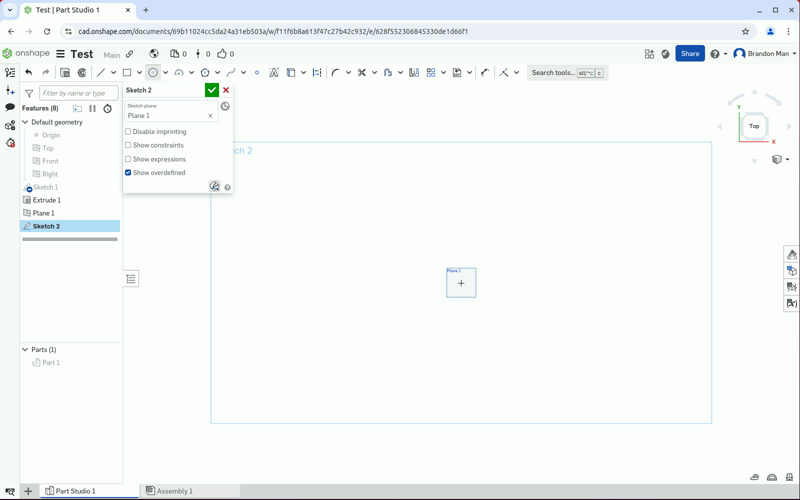
key_up(shift)
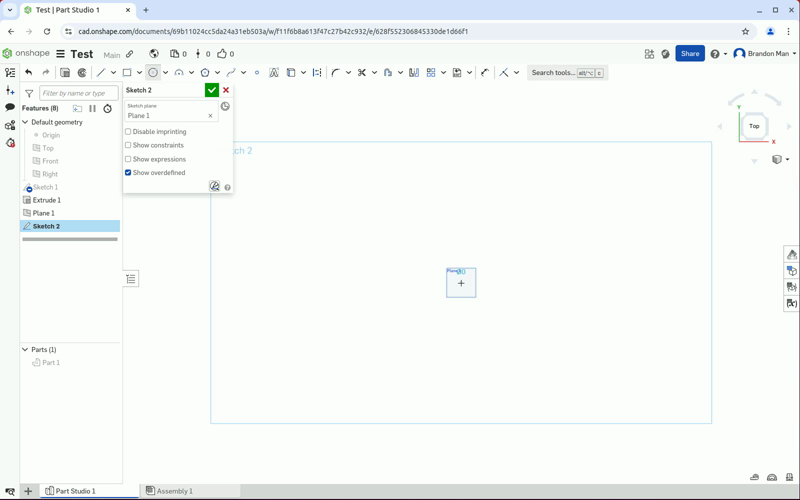
mouse_move(558, 282)
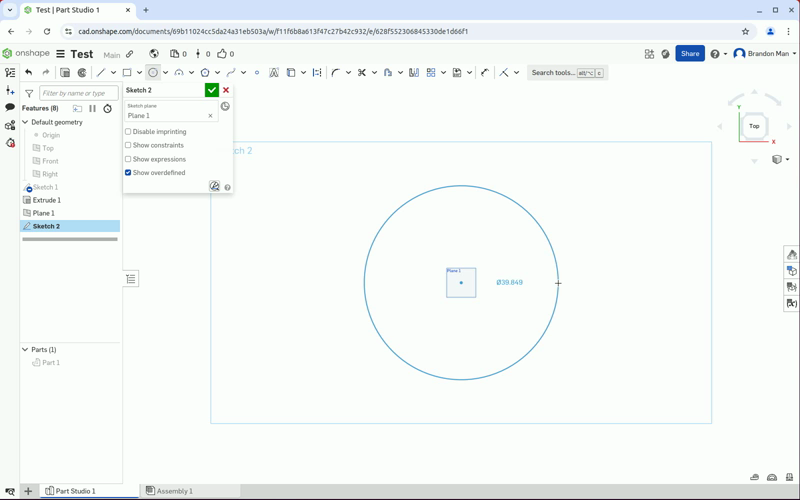
click(558, 282)
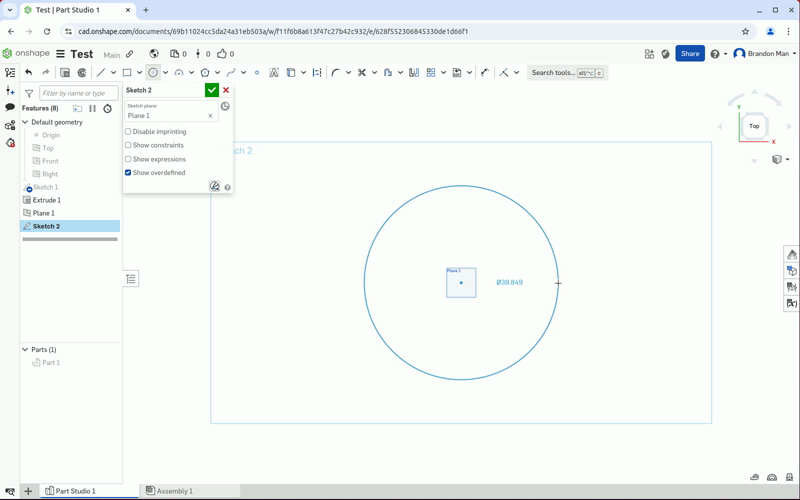
key(esc)
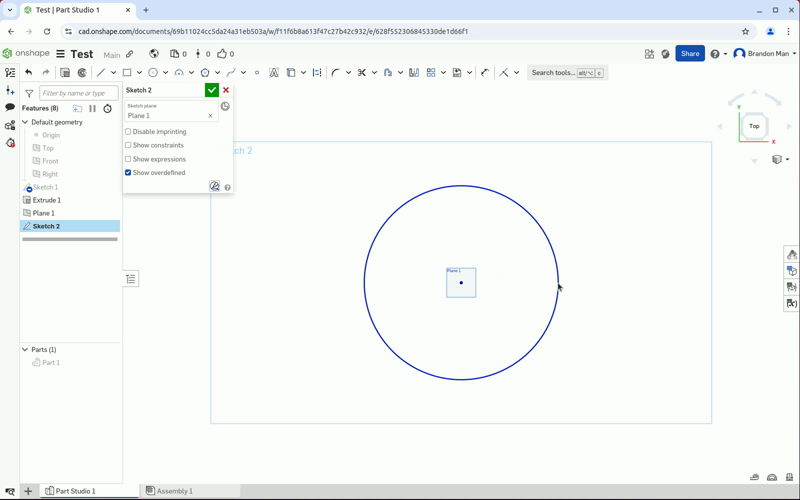
mouse_move(466, 289)
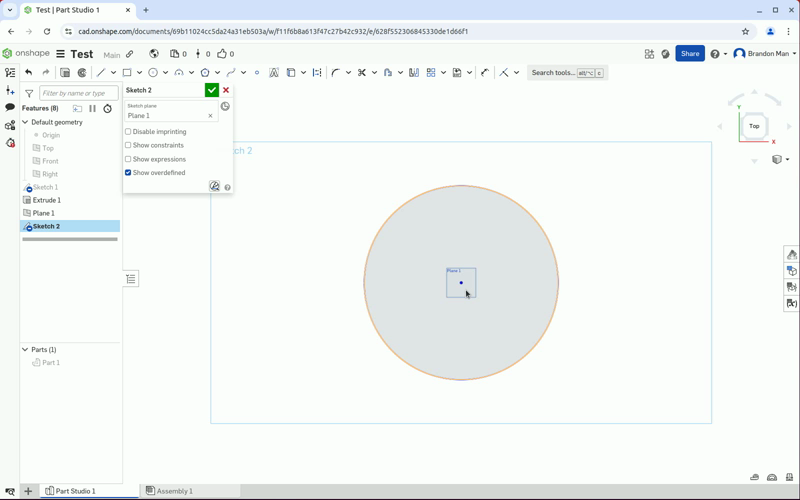
click(466, 289)
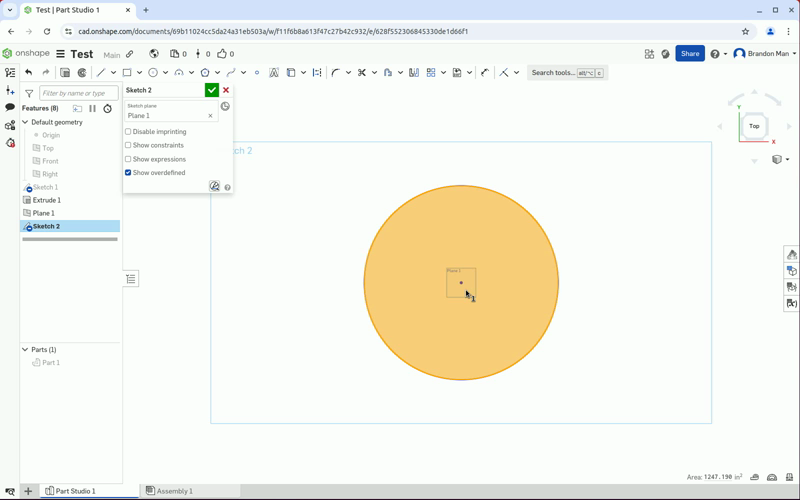
mouse_move(73, 352)
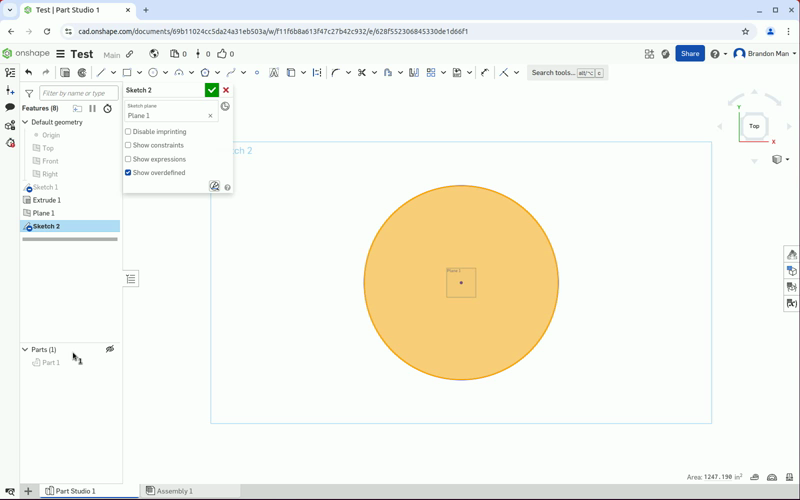
key(shift+y)
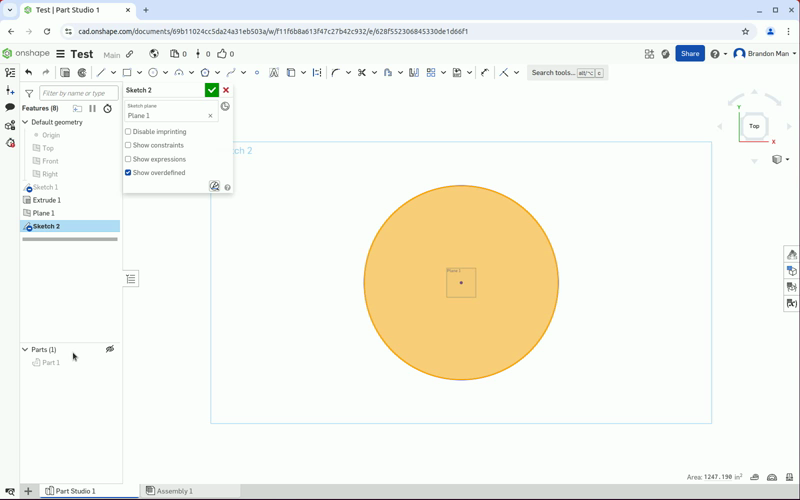
key(shift+e)
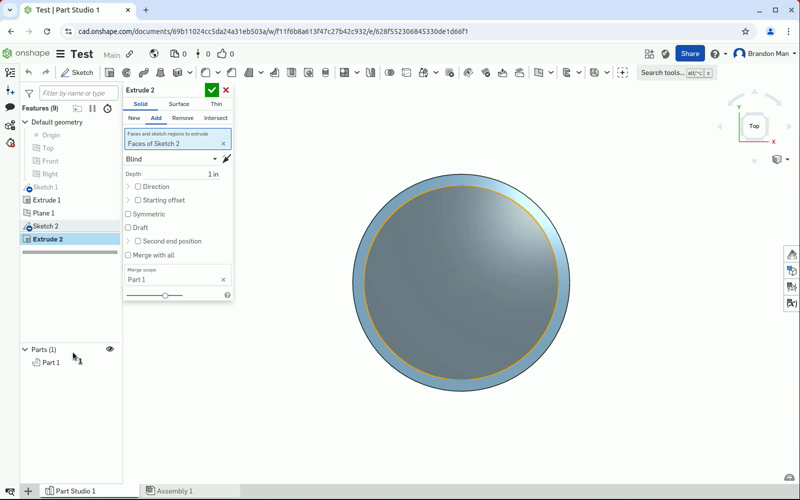
mouse_move(143, 106)
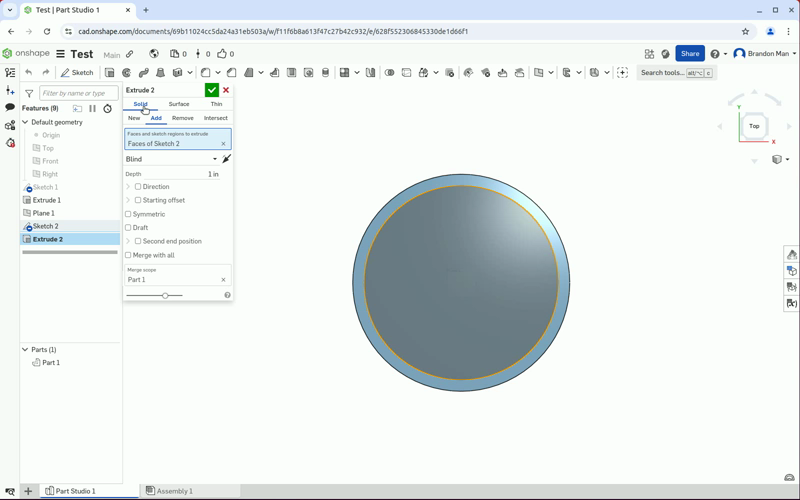
click(143, 106)
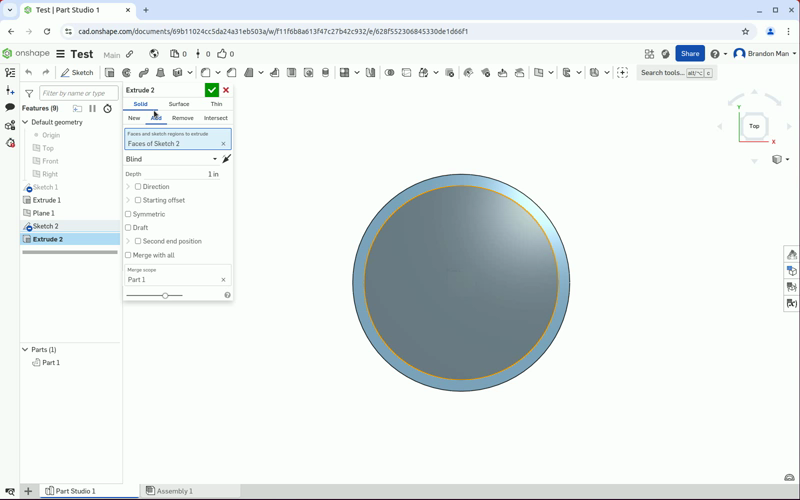
mouse_move(186, 120)
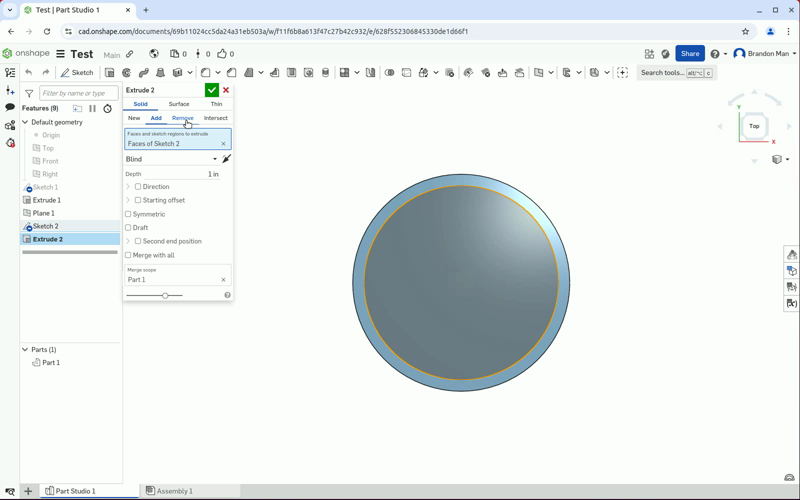
click(186, 120)
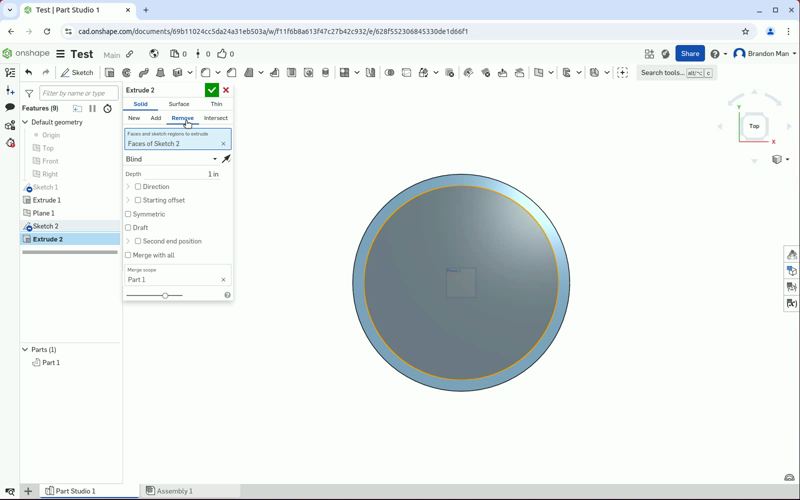
key(tab, 4)
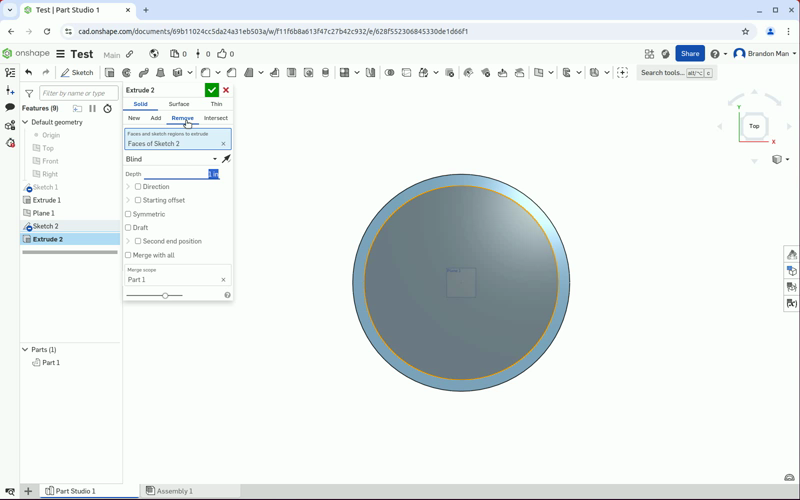
text(19.257)
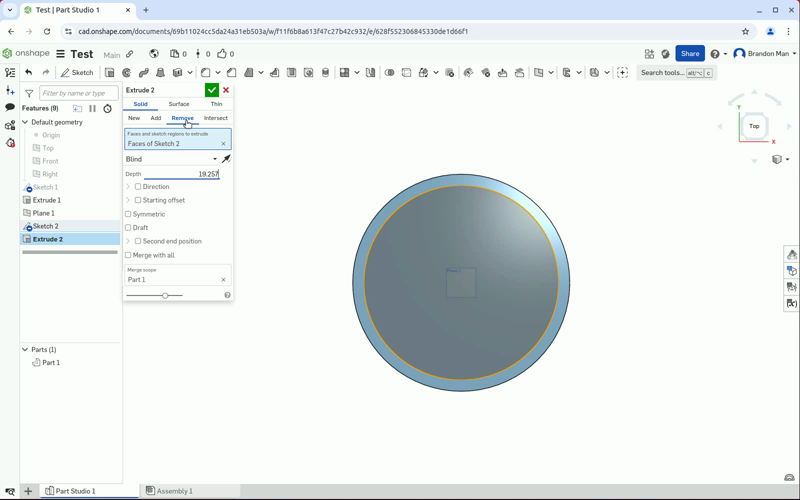
key(tab, 6)
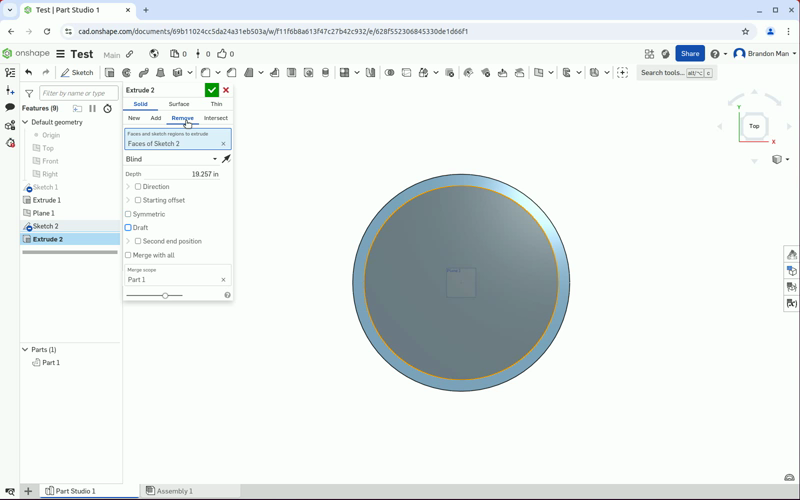
key(space)
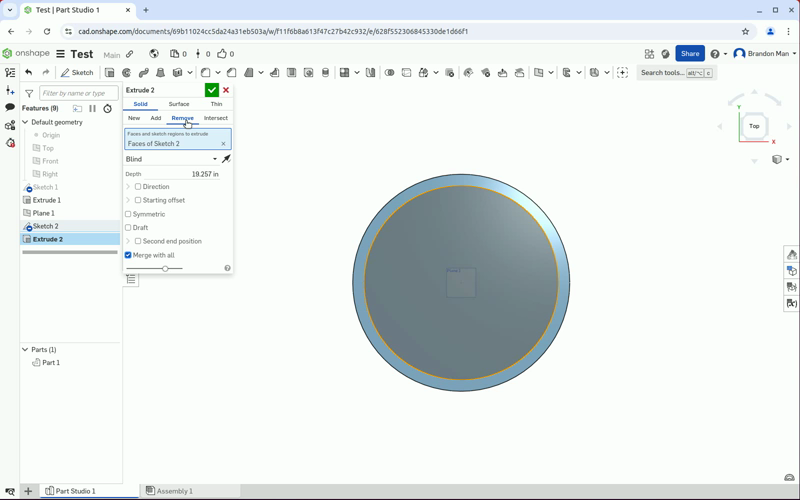
key(enter)
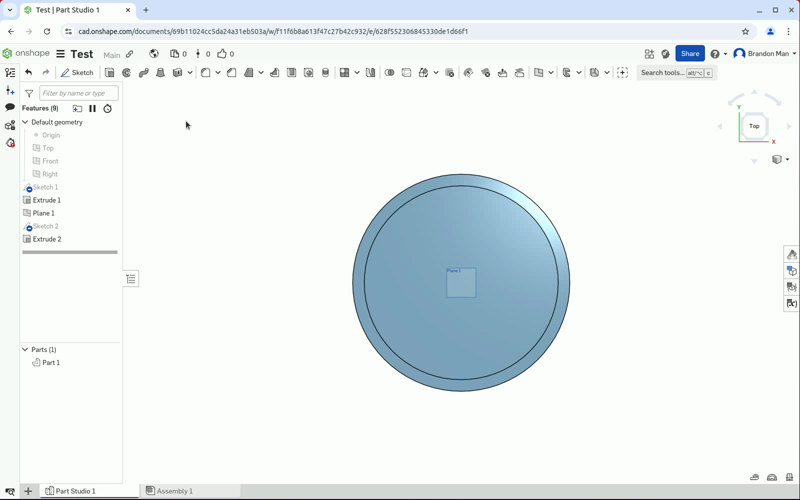
key(shift+h)
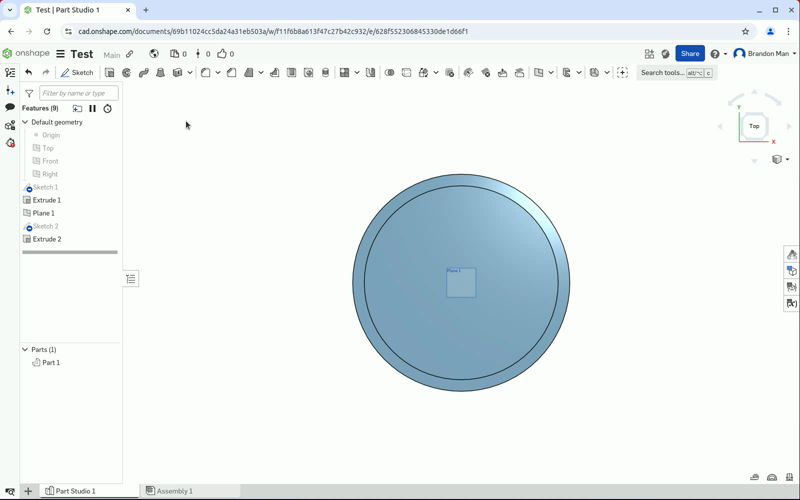
key(shift+h)
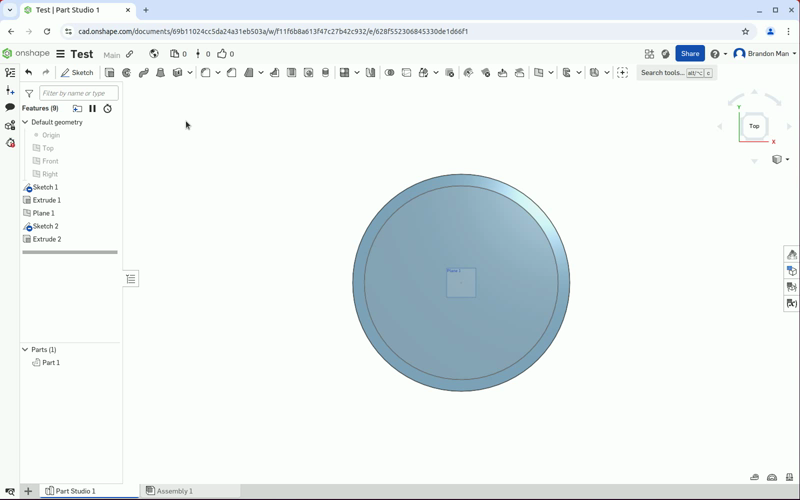
key(shift+7)
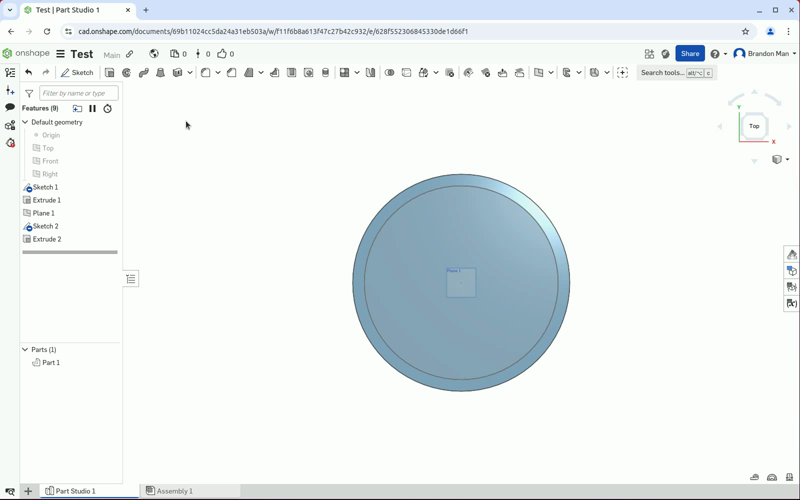
key(up, 3)
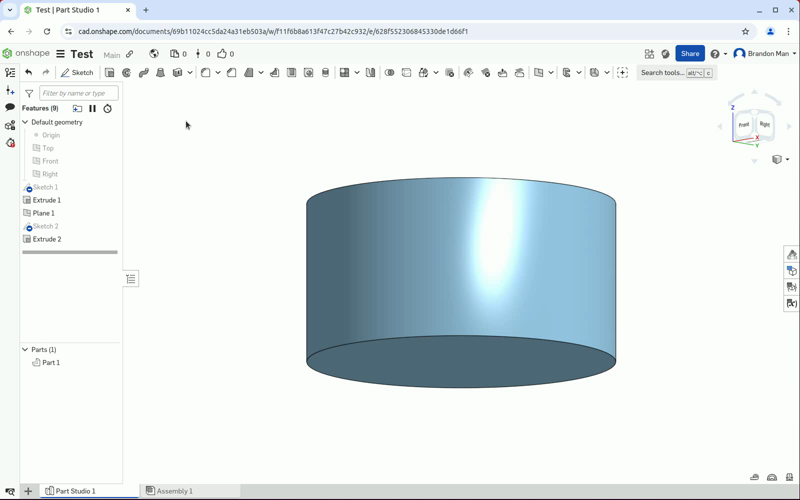
key(left, 3)
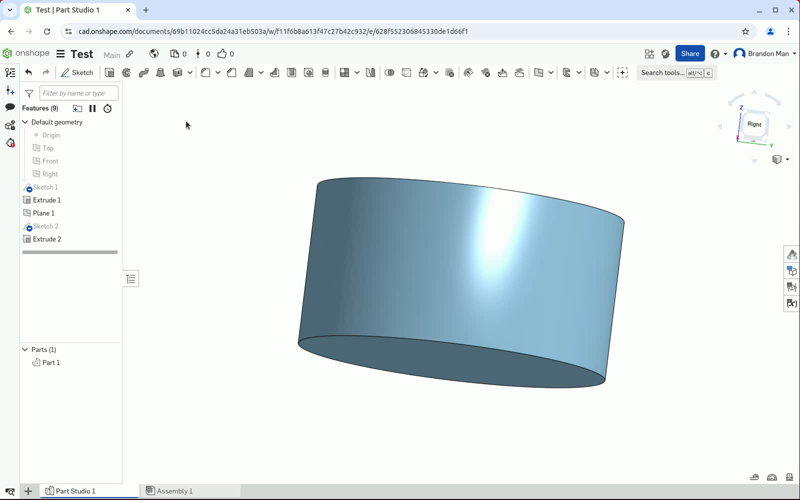
key(right, 3)
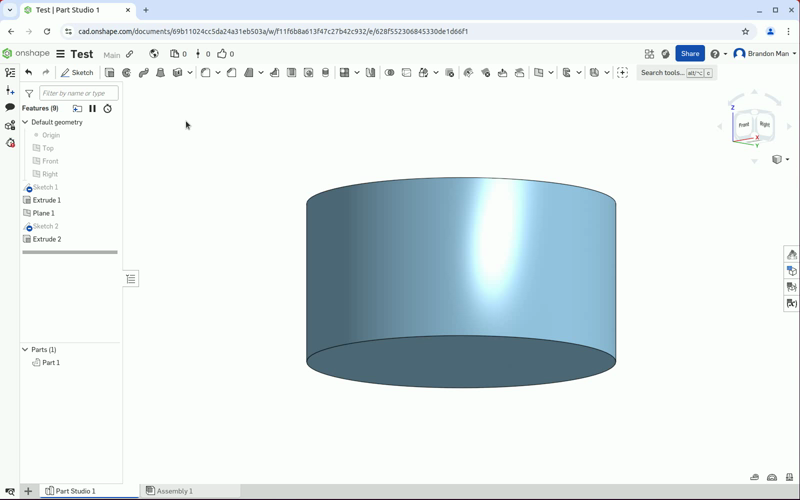
key(down, 3)
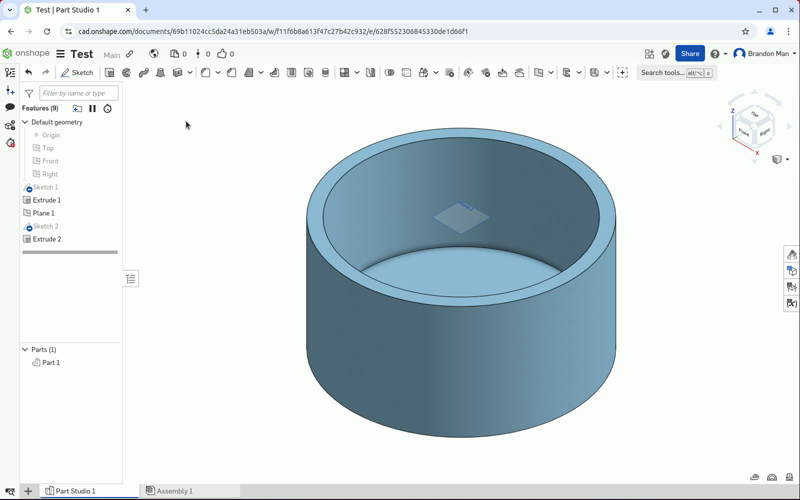
mouse_move(73, 189)
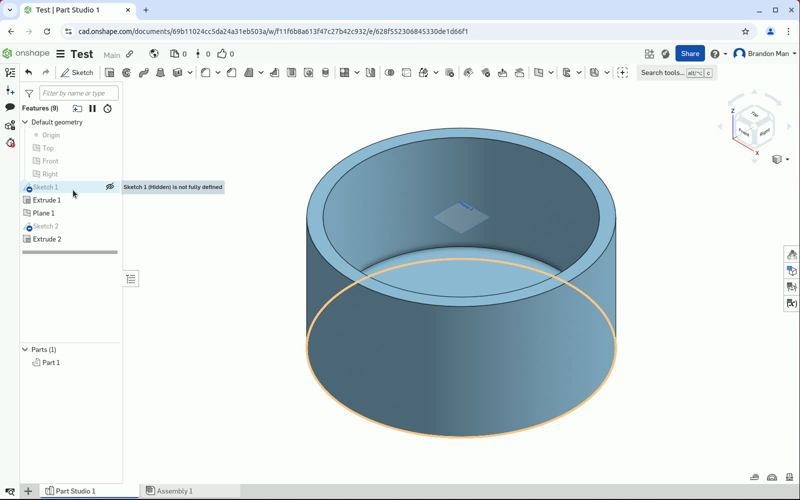
click(73, 189)